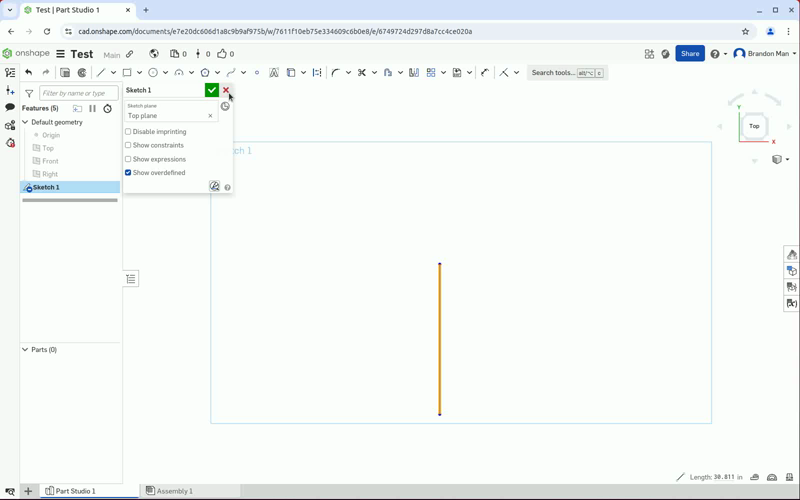
key(shift+h)
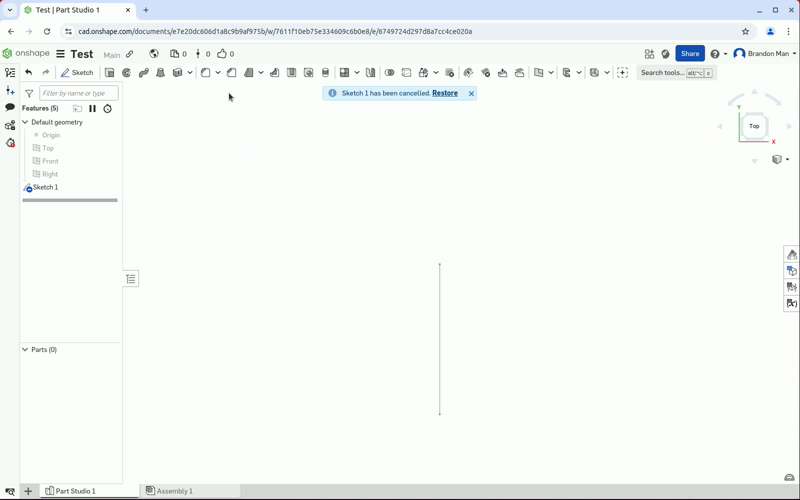
key(shift+s)
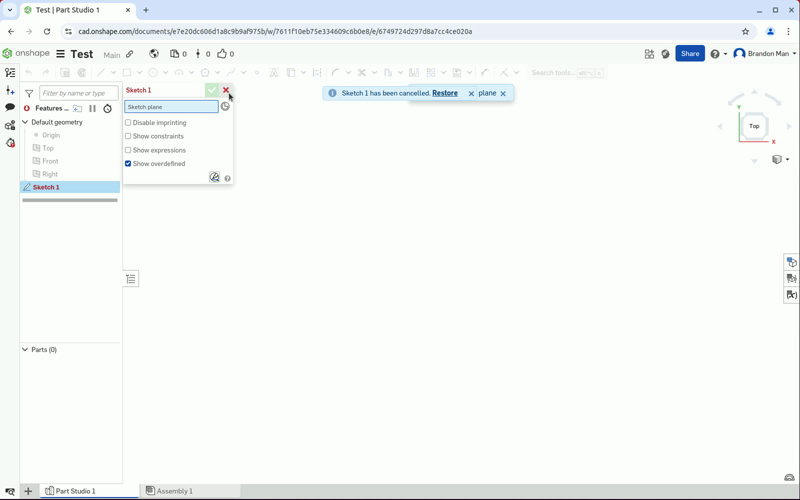
mouse_move(73, 150)
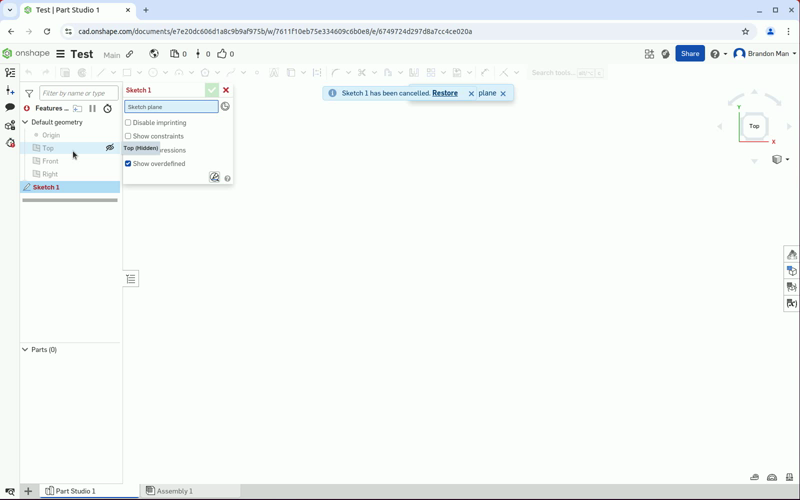
click(73, 150)
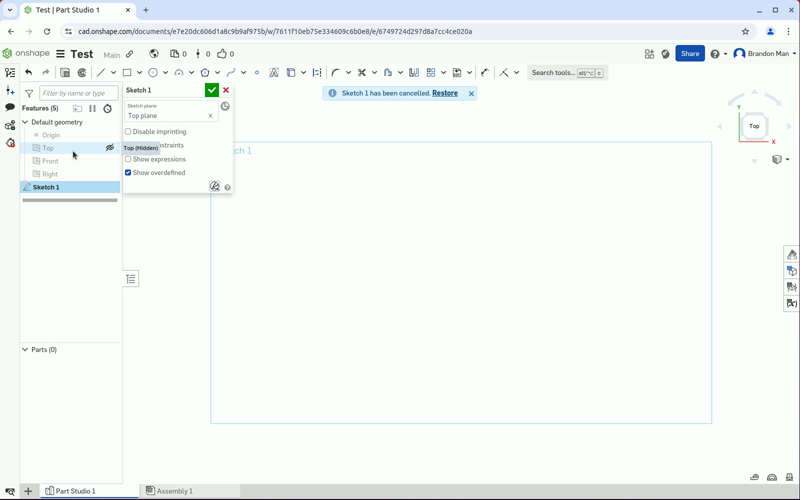
mouse_move(73, 352)
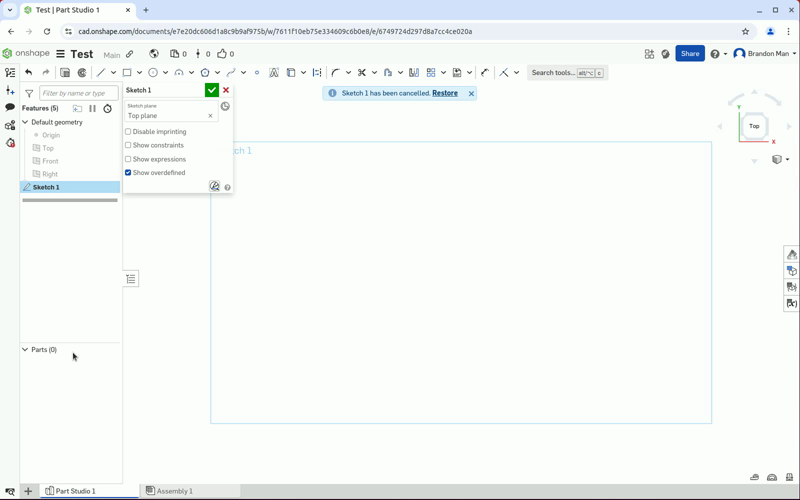
key(y)
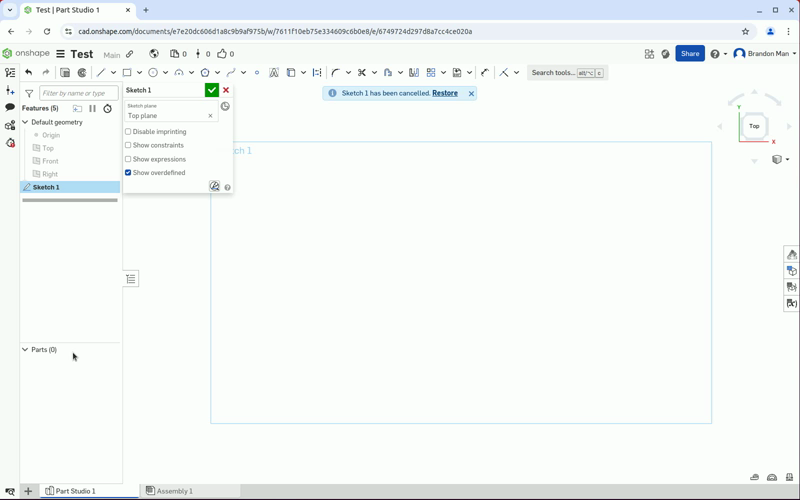
key(c)
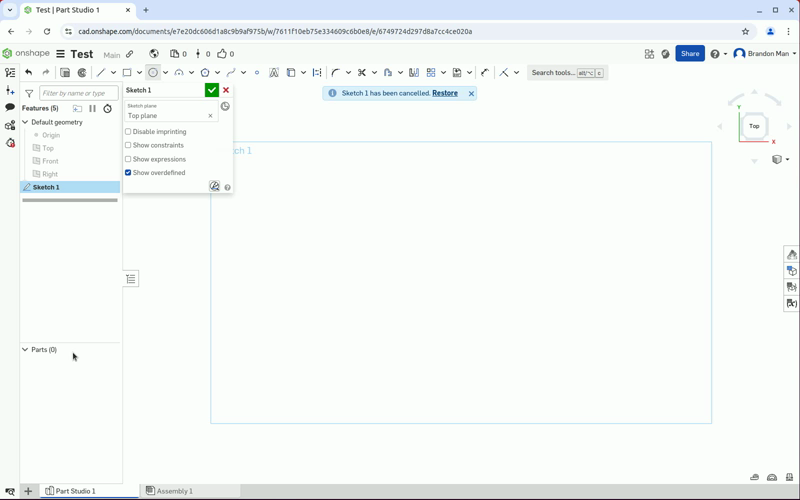
key_down(shift)
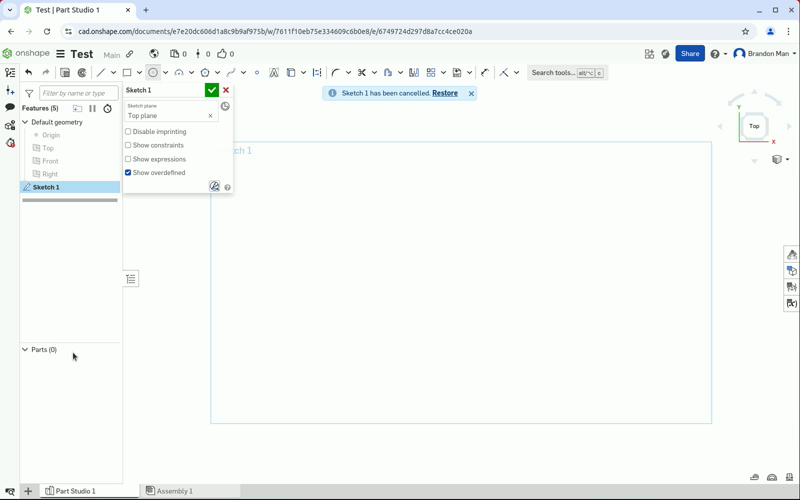
mouse_move(461, 282)
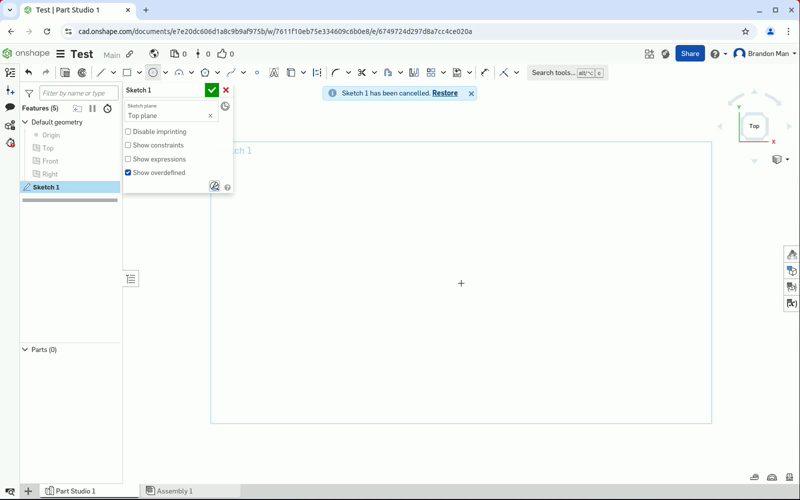
click(461, 282)
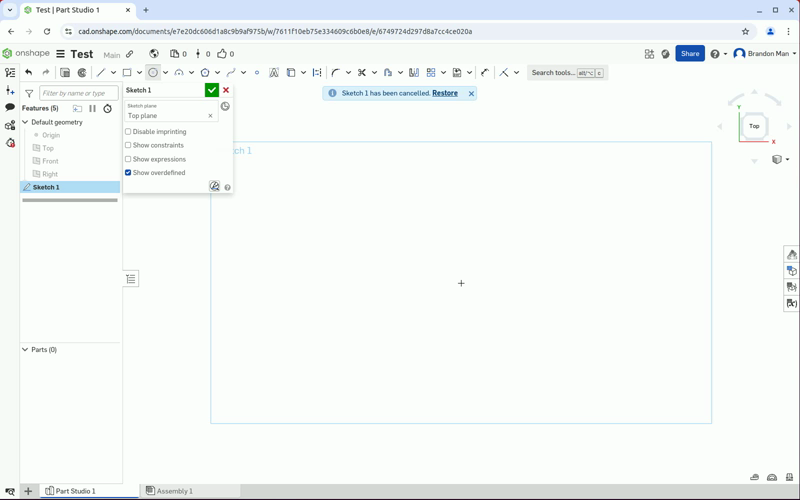
key_up(shift)
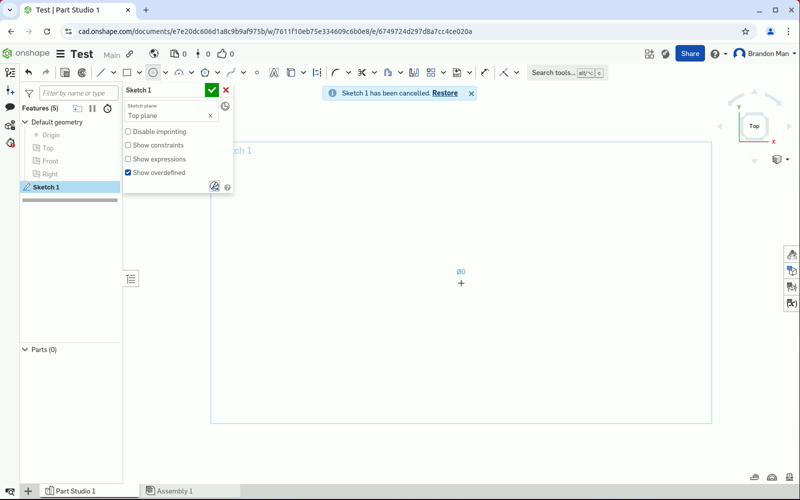
mouse_move(522, 282)
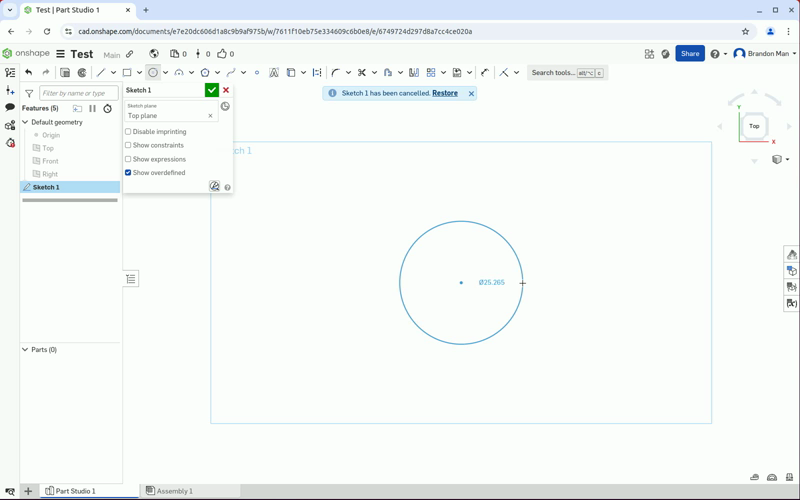
click(522, 282)
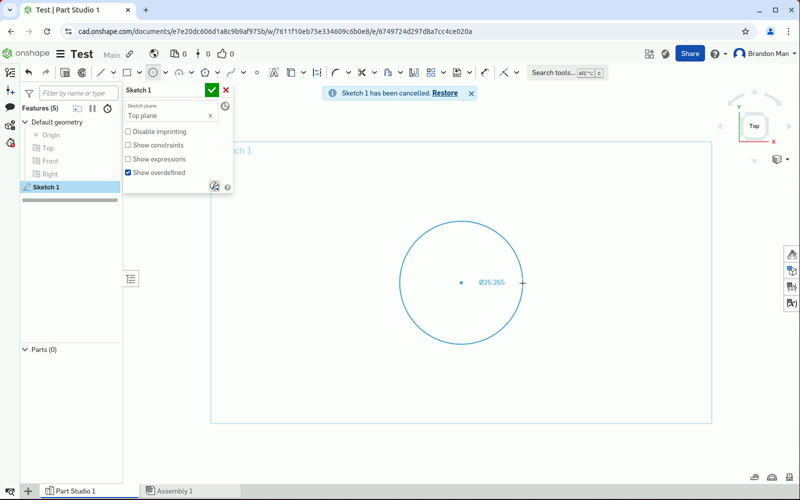
key(esc)
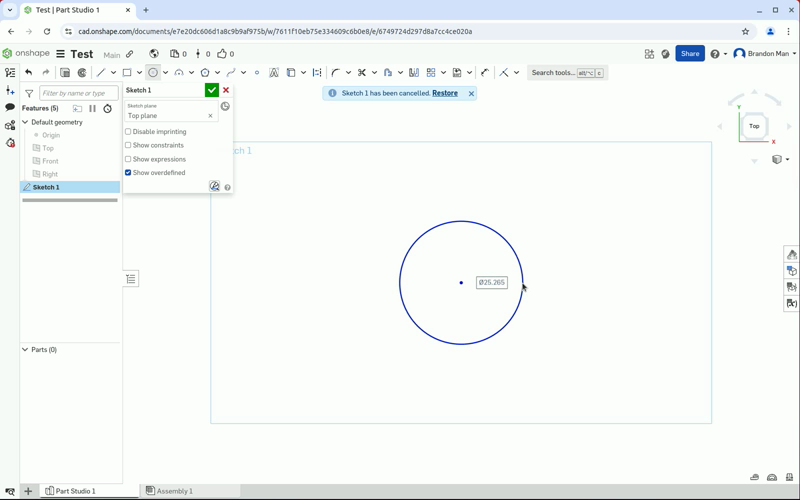
mouse_move(466, 300)
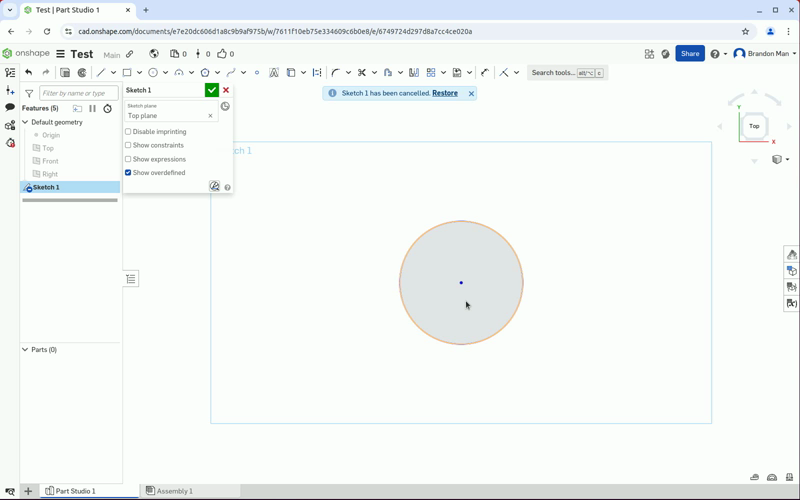
click(466, 300)
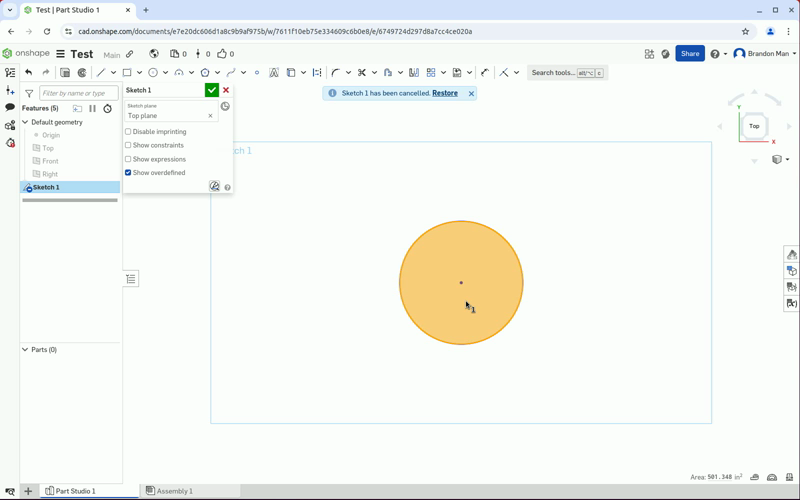
mouse_move(73, 352)
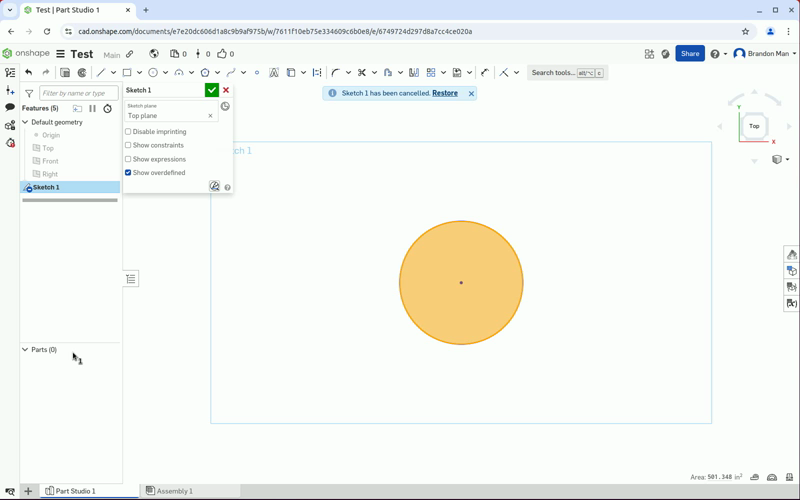
key(shift+y)
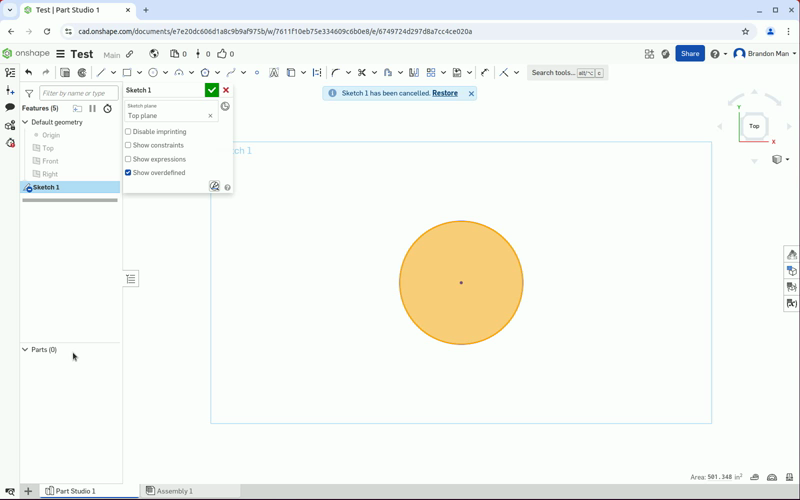
key(shift+e)
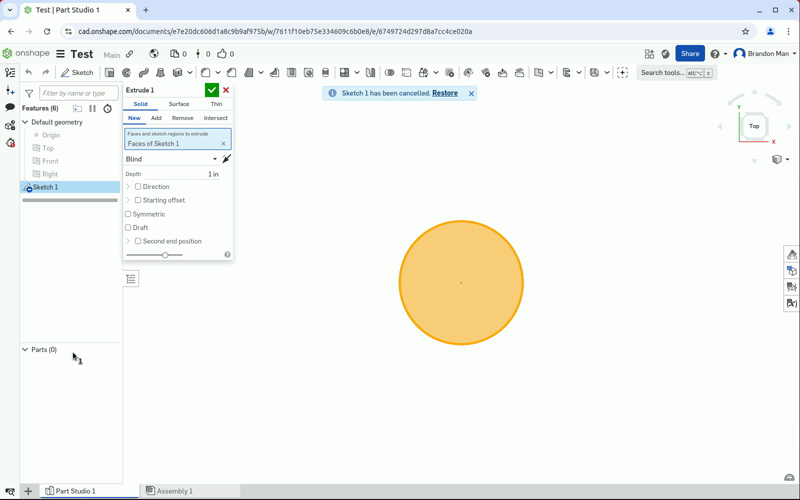
mouse_move(143, 106)
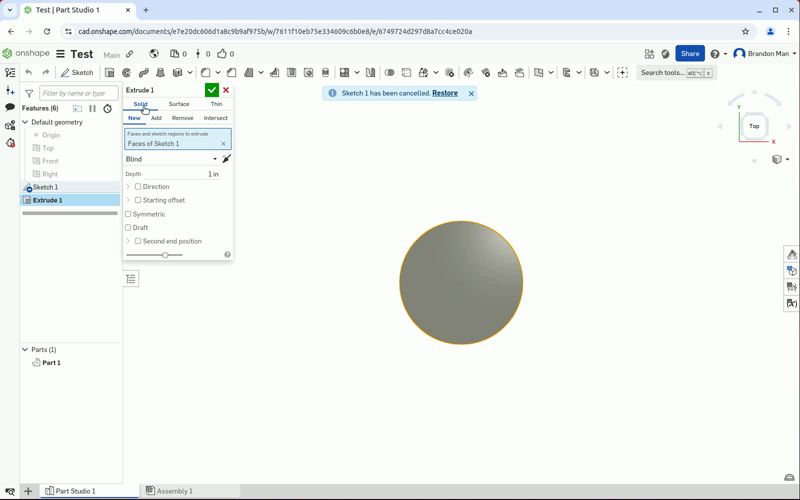
click(143, 106)
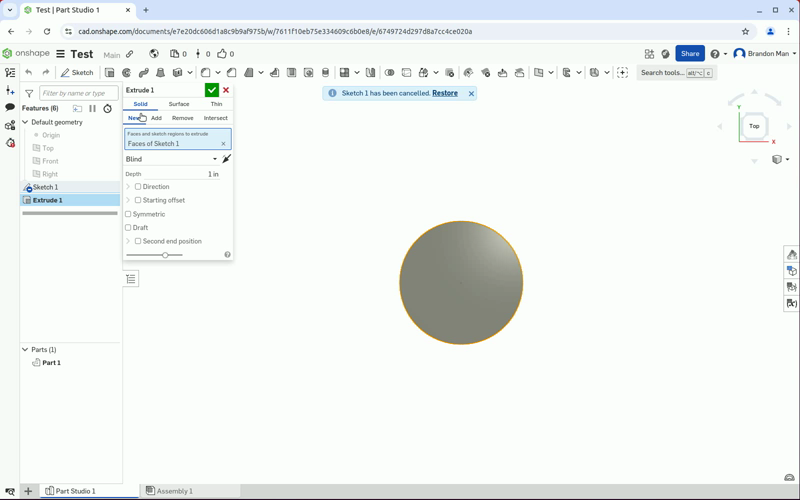
mouse_move(137, 120)
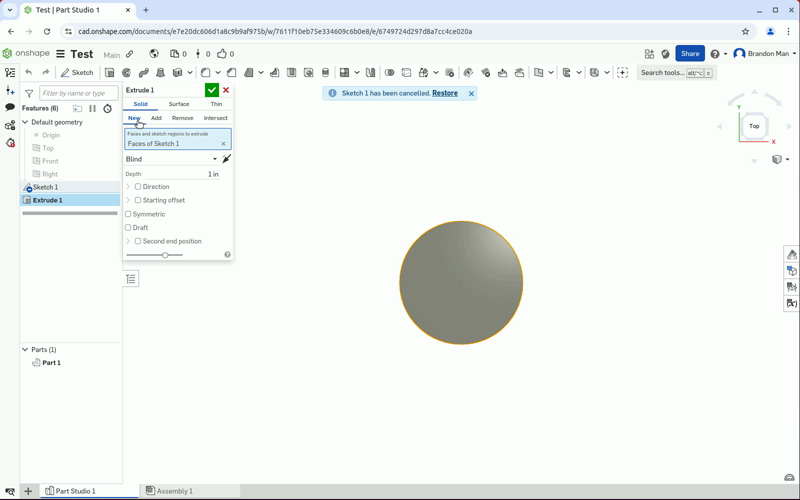
click(137, 120)
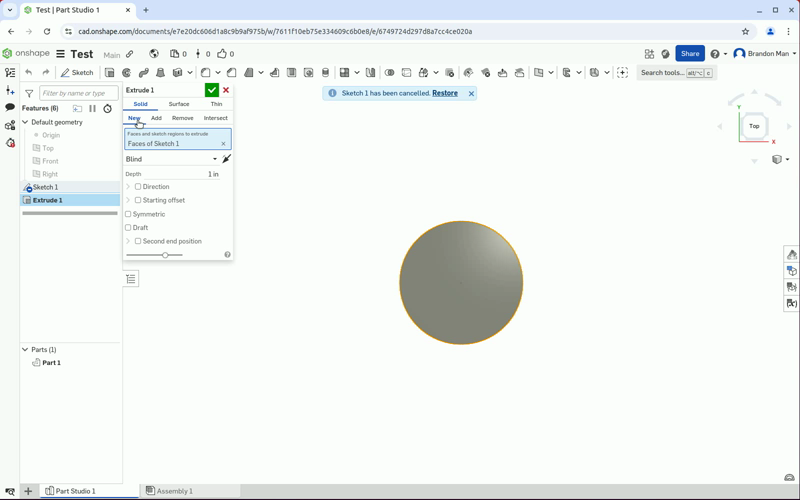
key(tab, 4)
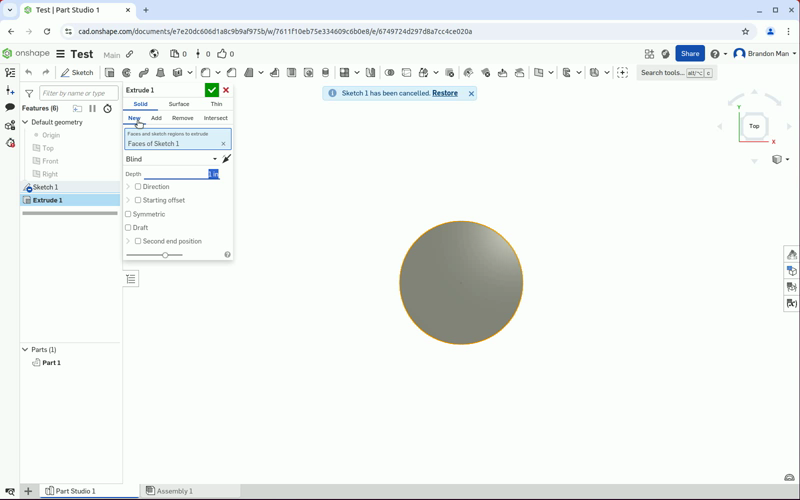
text(23.108)
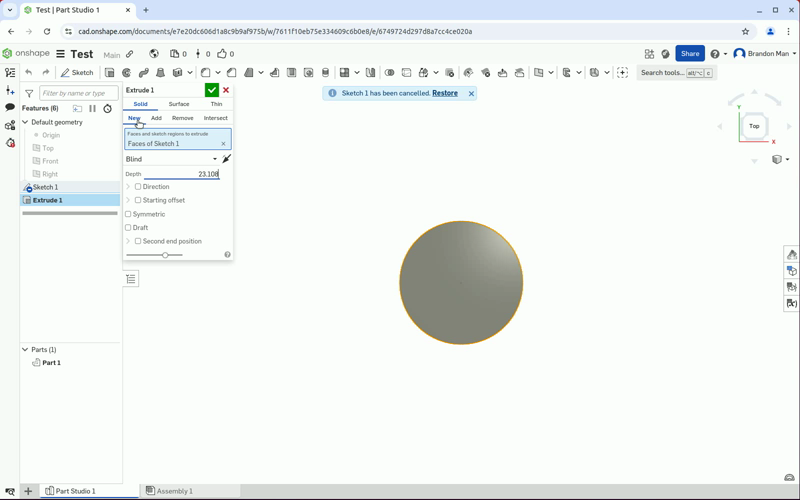
key(enter)
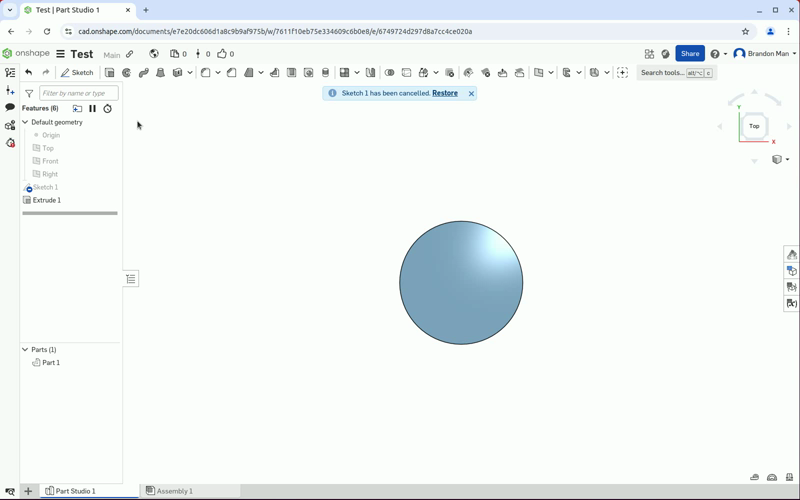
key(shift+h)
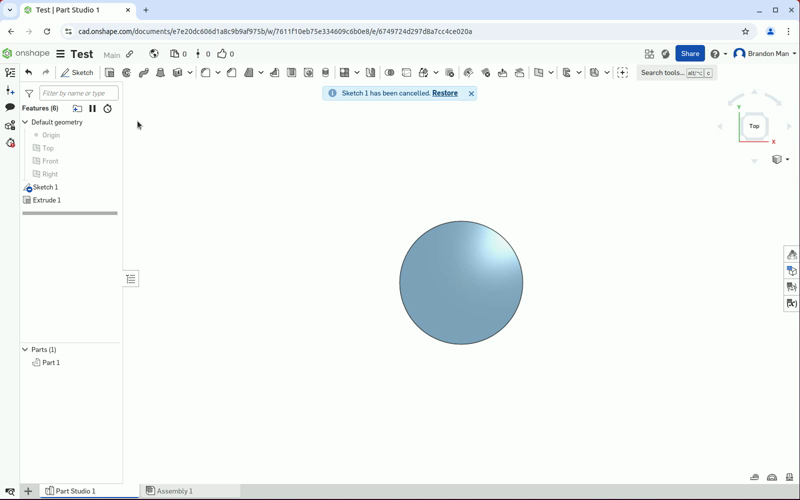
key(shift+h)
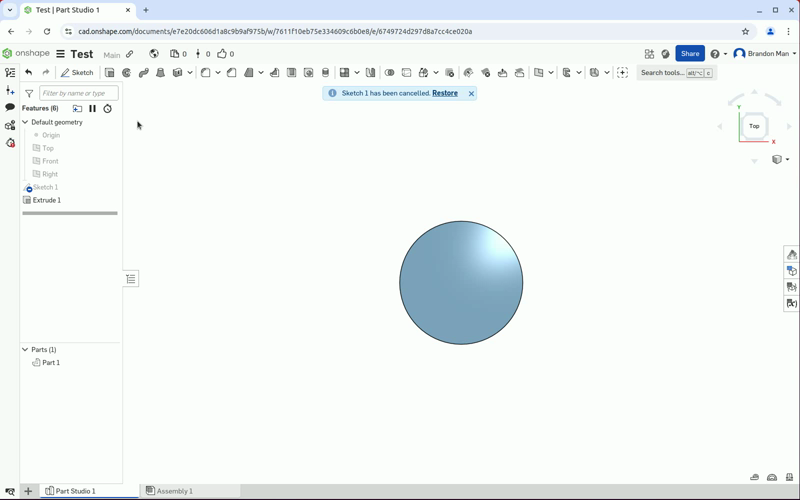
mouse_move(73, 189)
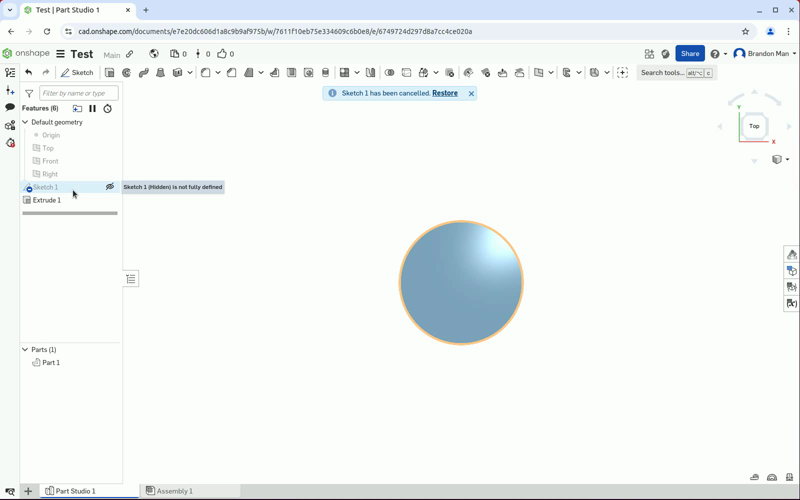
click(73, 189)
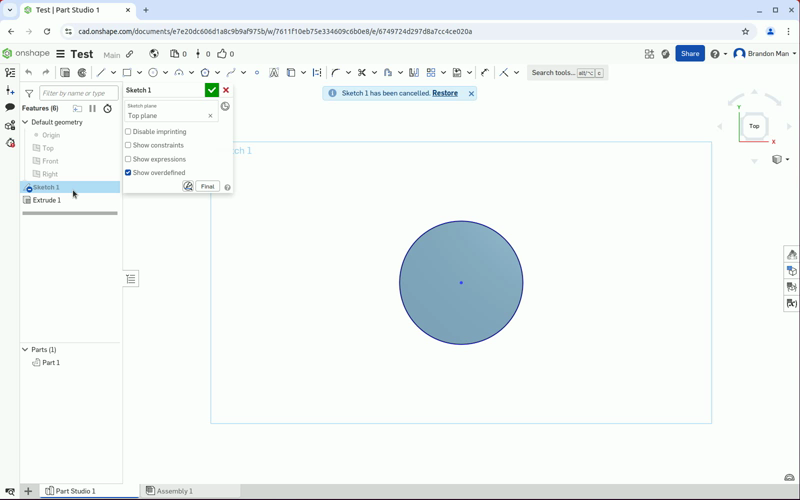
mouse_move(229, 92)
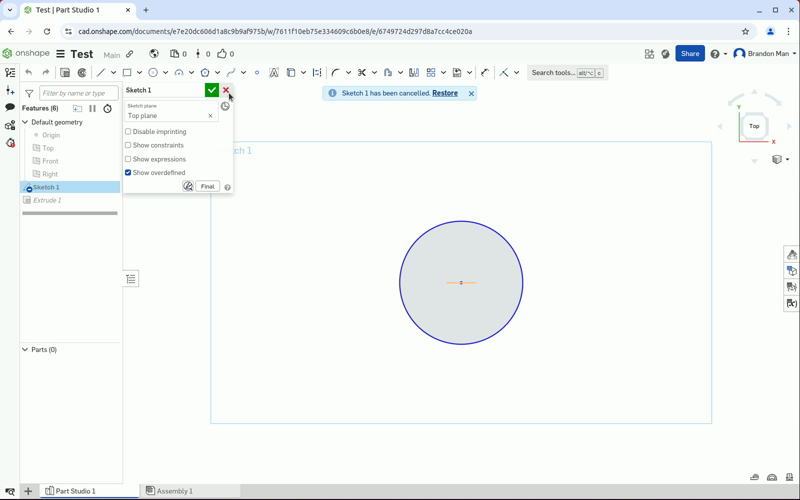
click(229, 92)
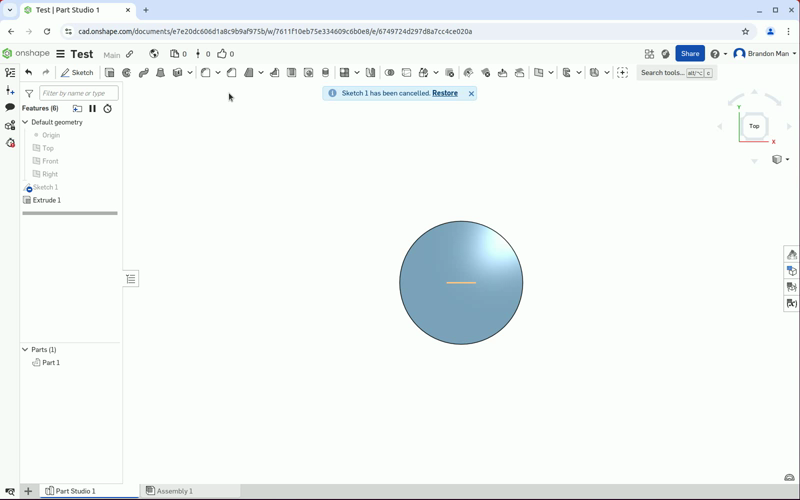
mouse_move(541, 75)
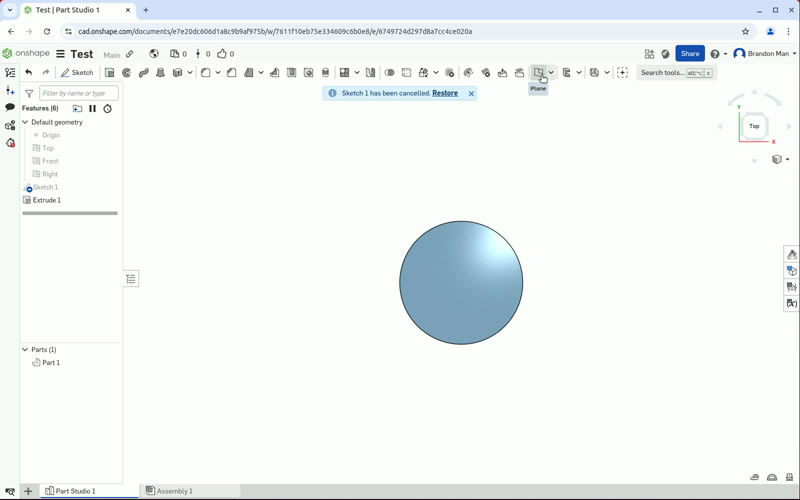
click(541, 75)
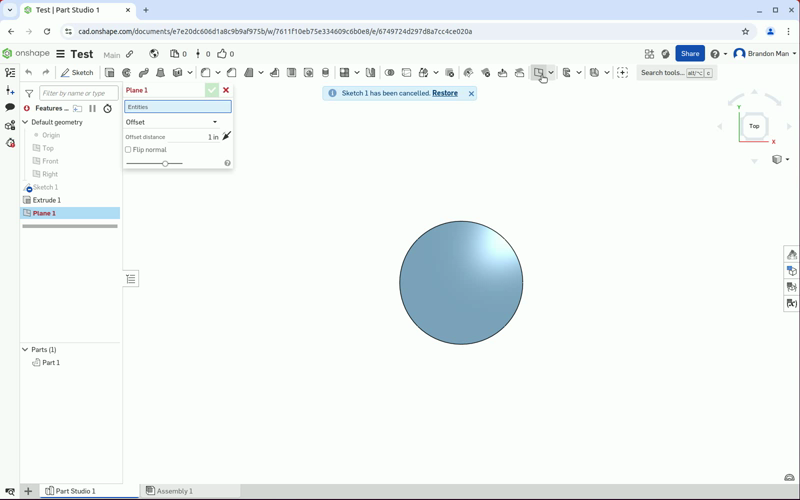
mouse_move(73, 150)
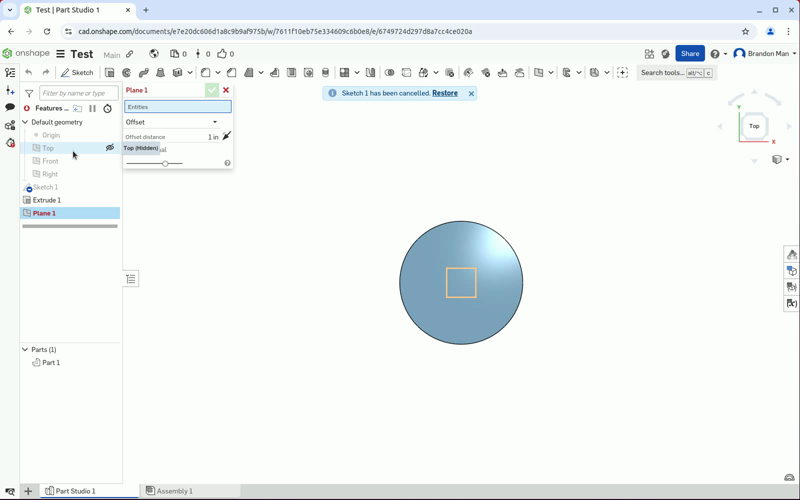
click(73, 150)
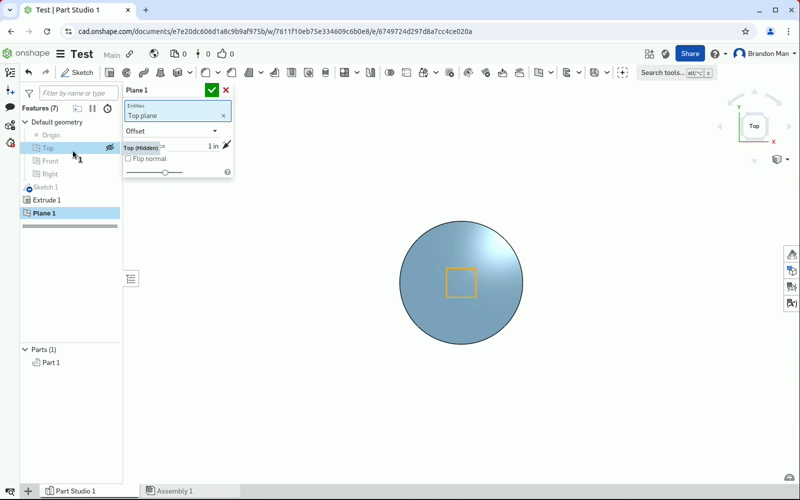
key(tab, 2)
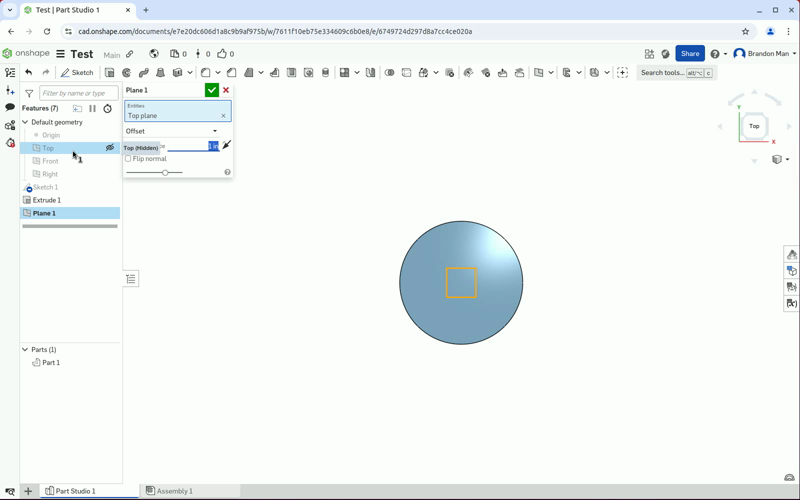
text(23.108)
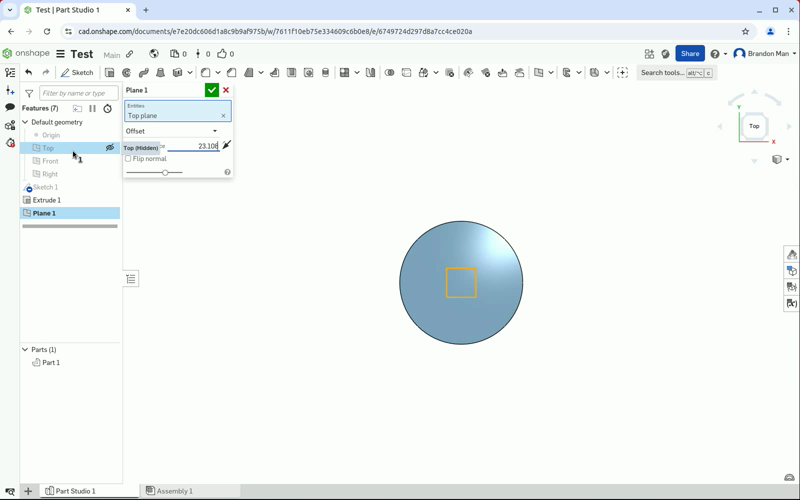
key(enter, 2)
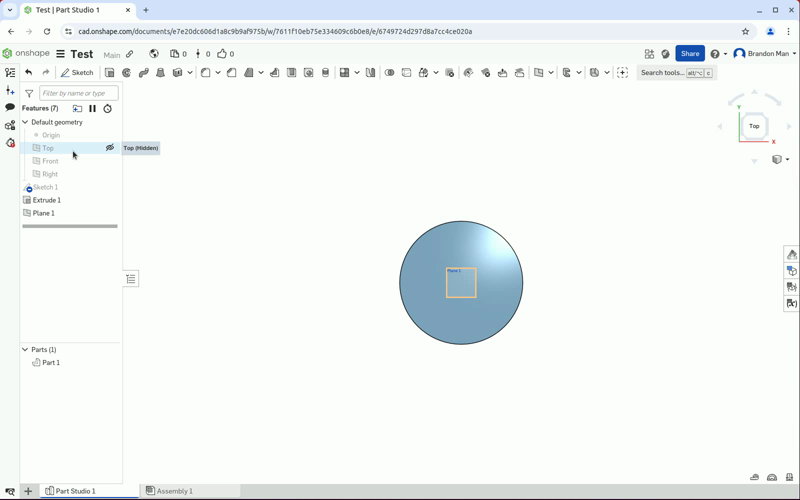
key(shift+s)
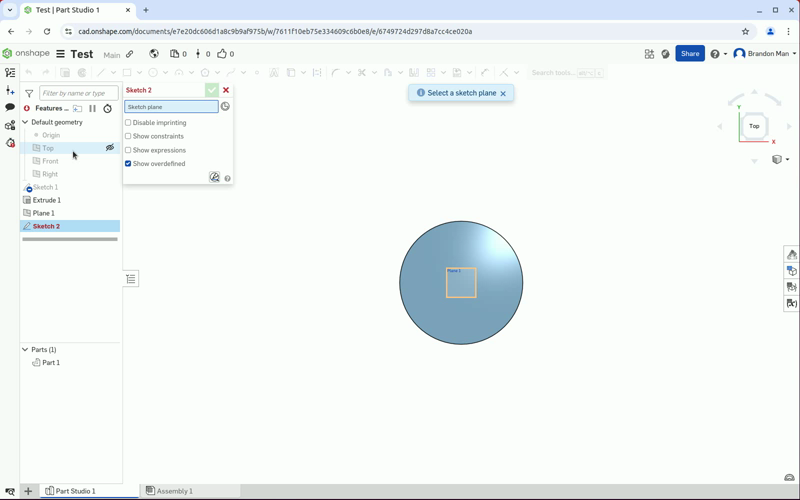
mouse_move(73, 215)
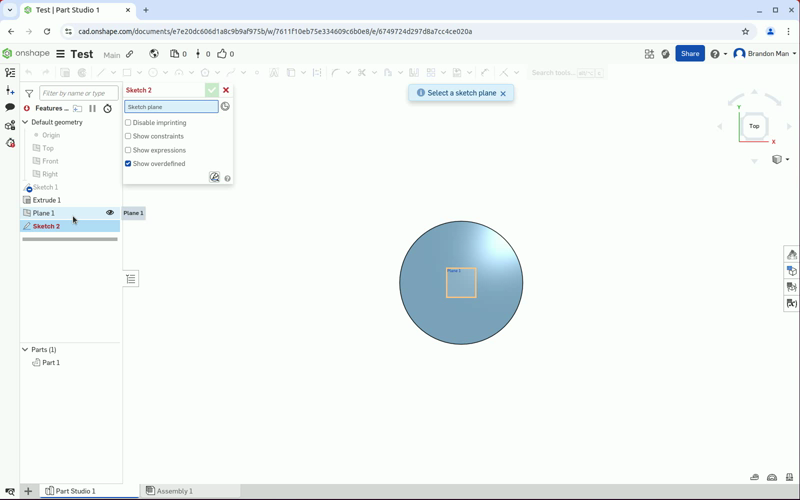
click(73, 215)
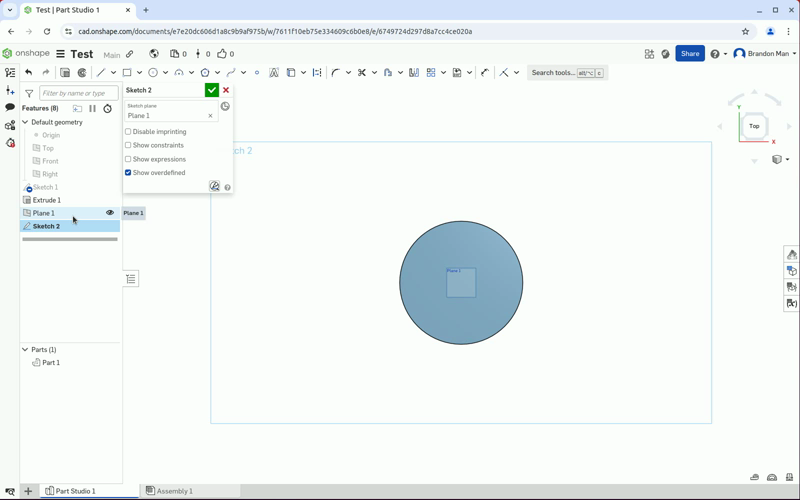
mouse_move(73, 352)
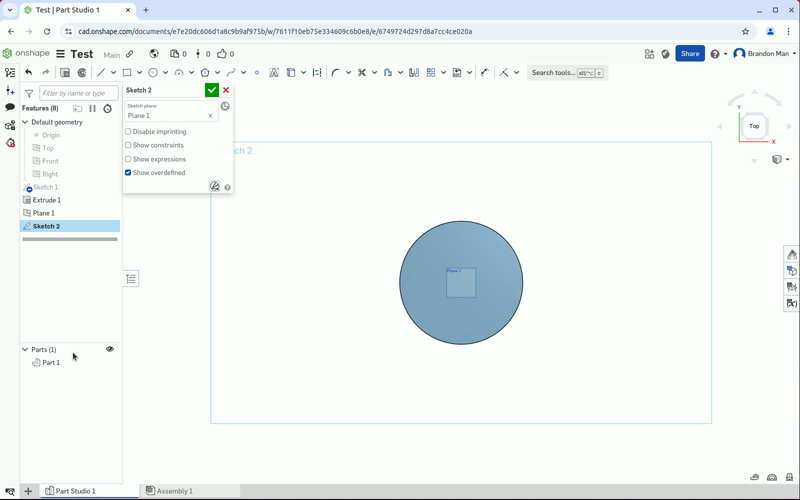
key(y)
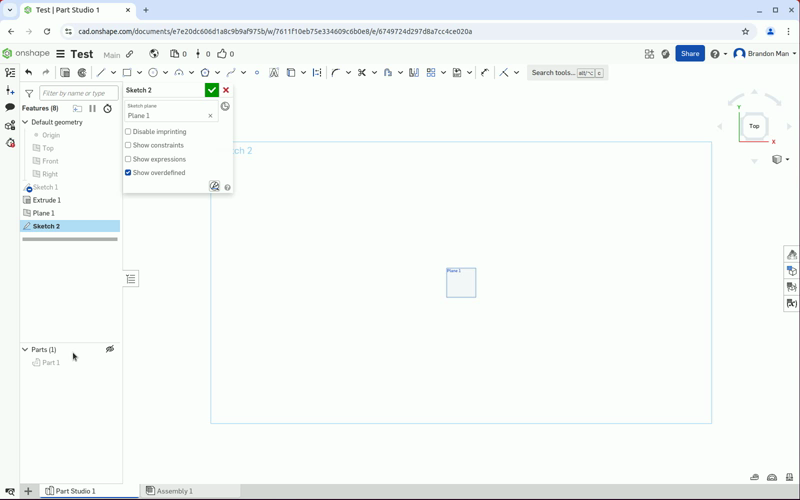
key(c)
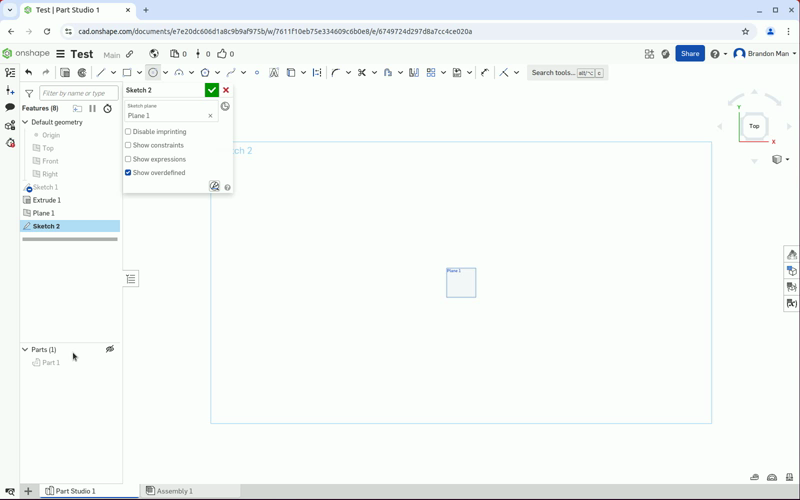
key_down(shift)
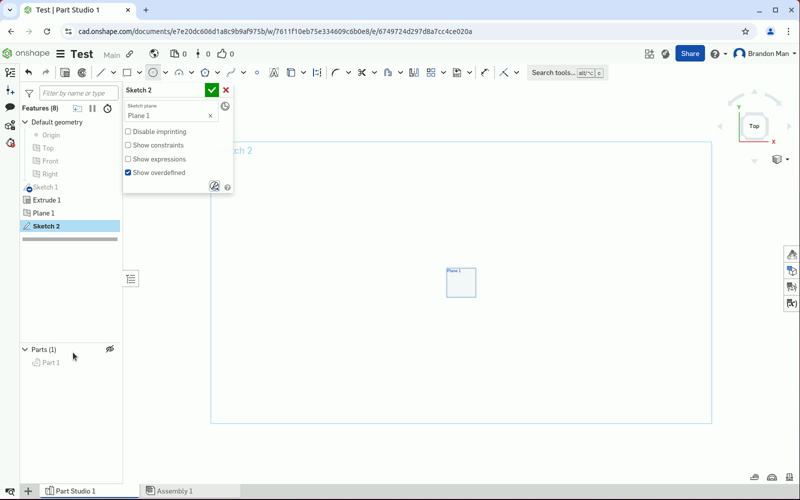
mouse_move(461, 282)
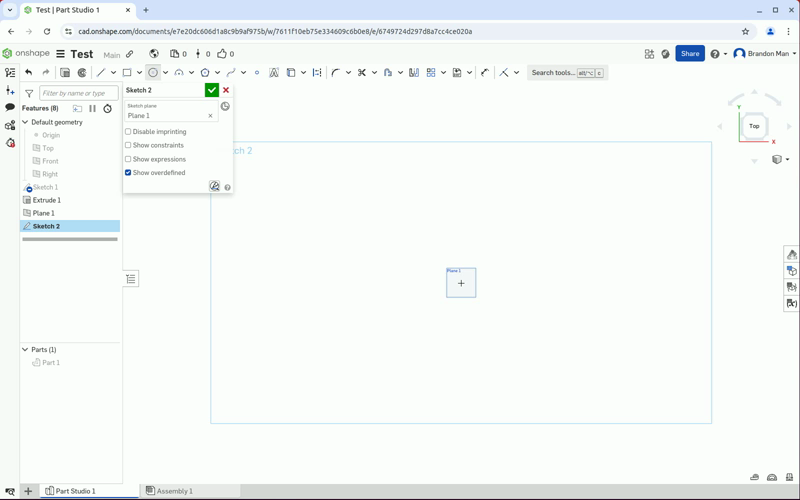
click(461, 282)
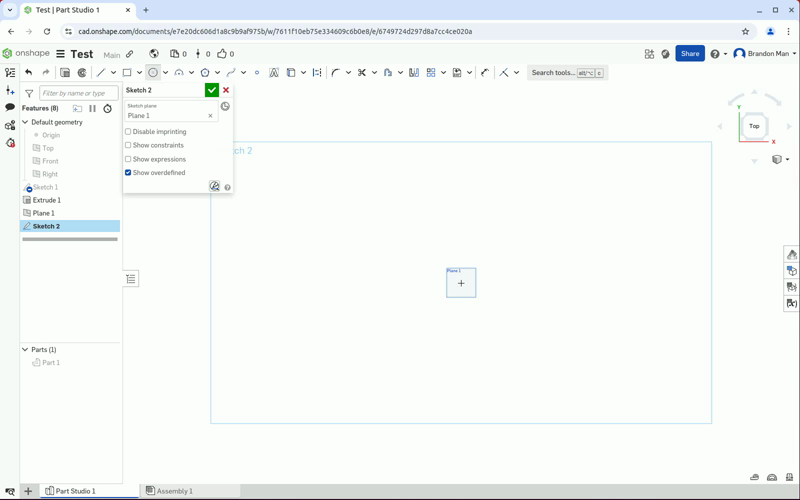
key_up(shift)
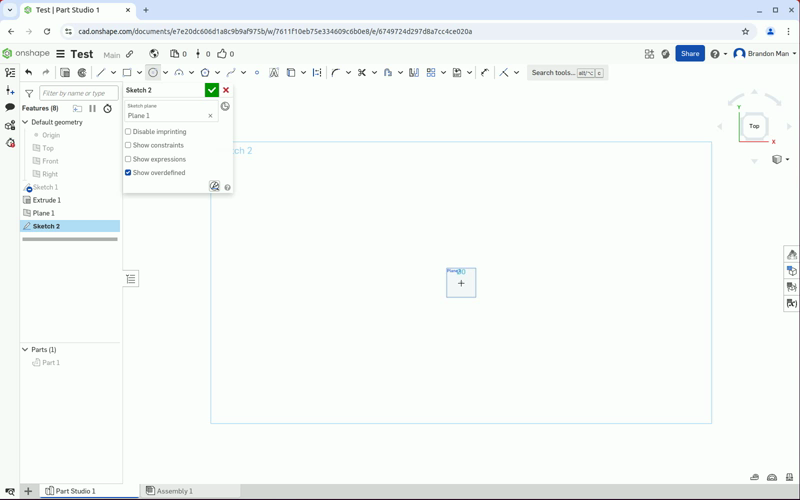
mouse_move(518, 282)
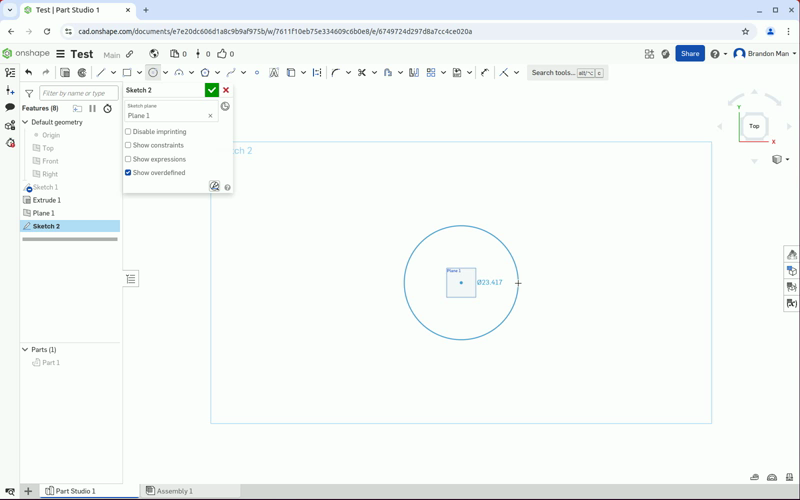
click(518, 282)
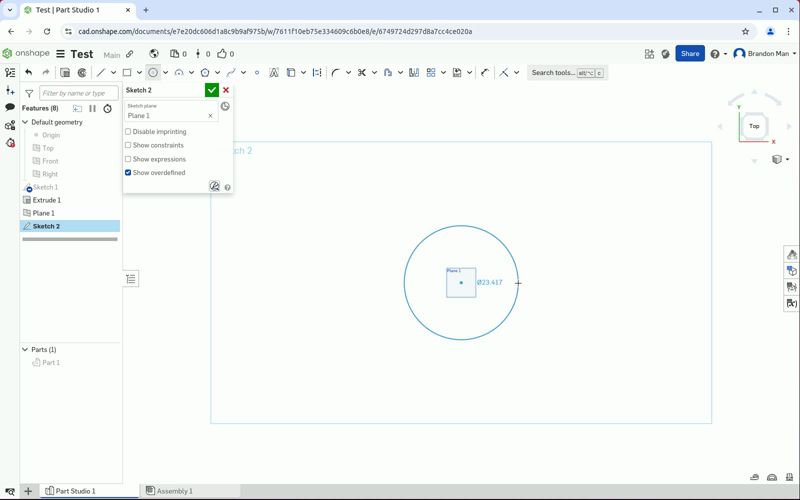
key(esc)
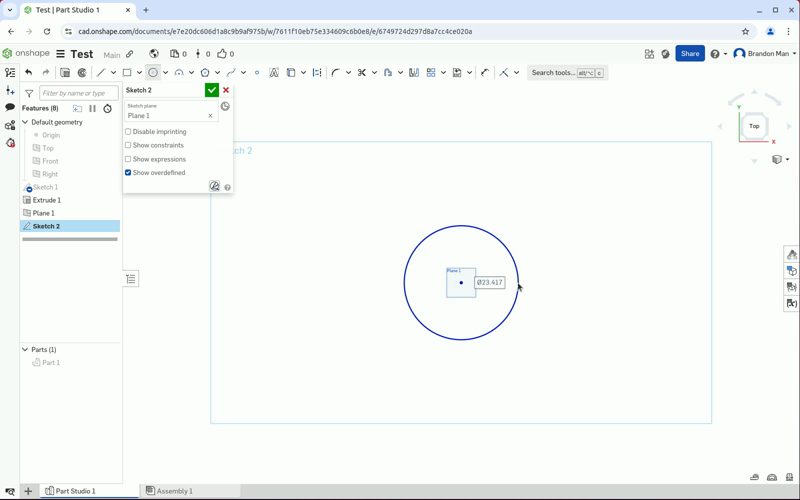
mouse_move(435, 272)
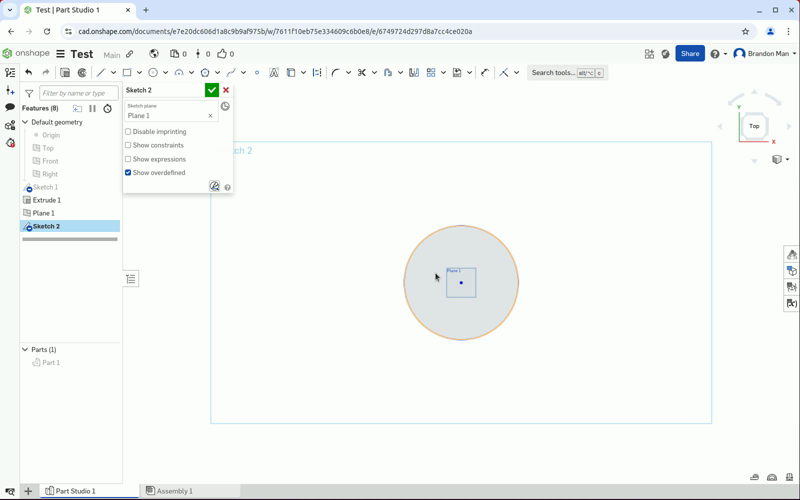
click(435, 272)
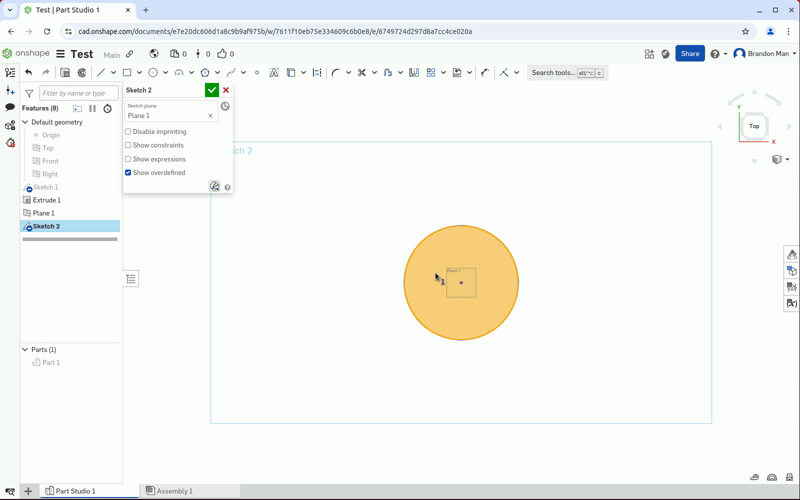
mouse_move(73, 352)
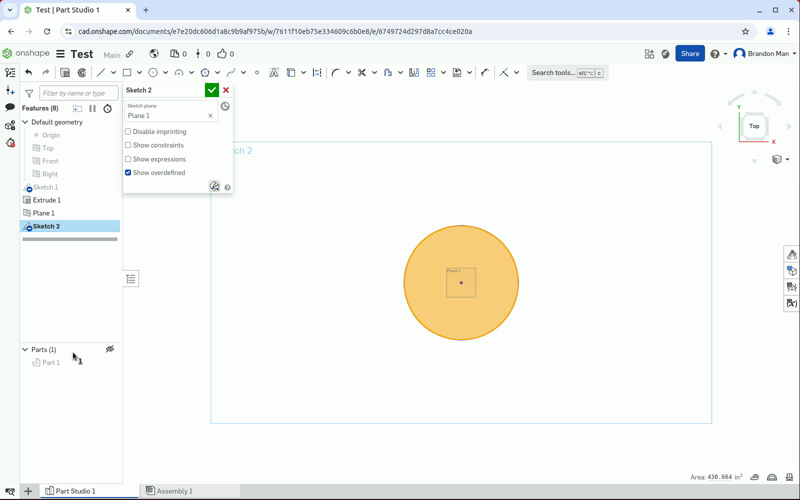
key(shift+y)
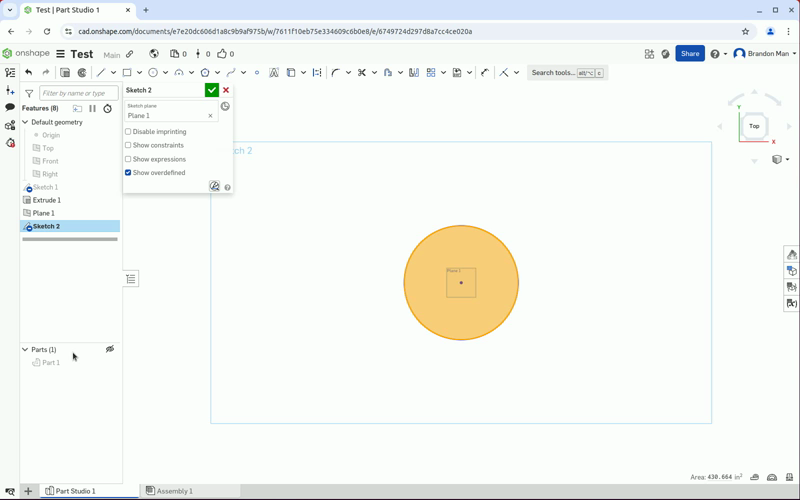
key(shift+e)
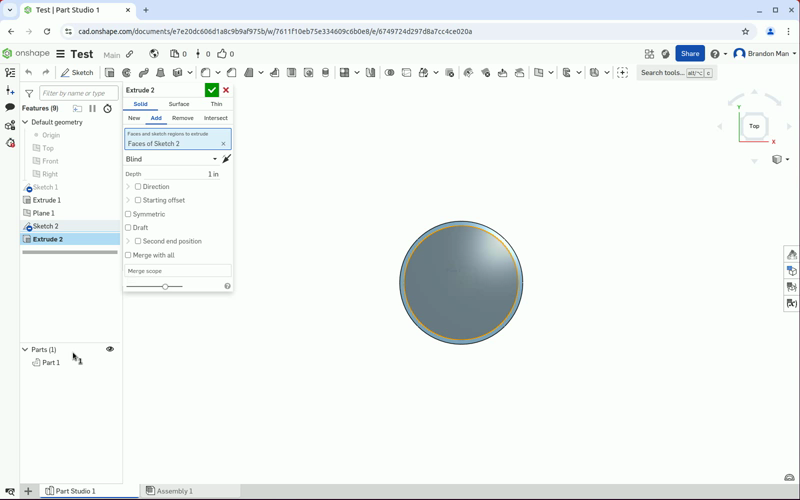
mouse_move(143, 106)
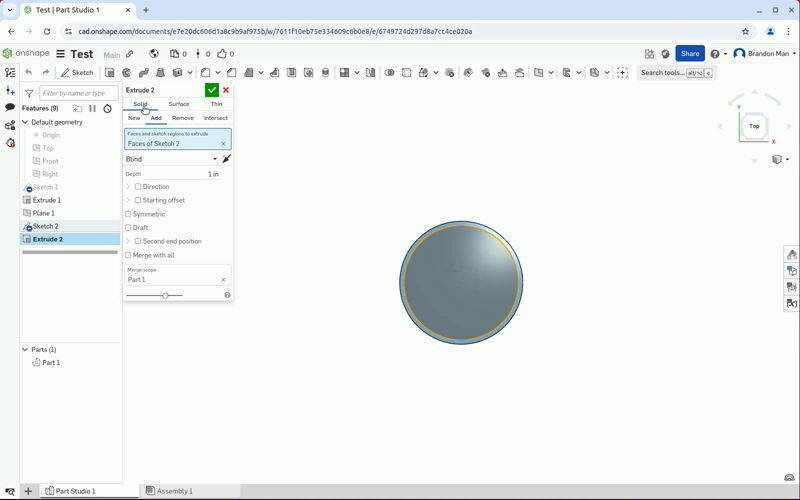
click(143, 106)
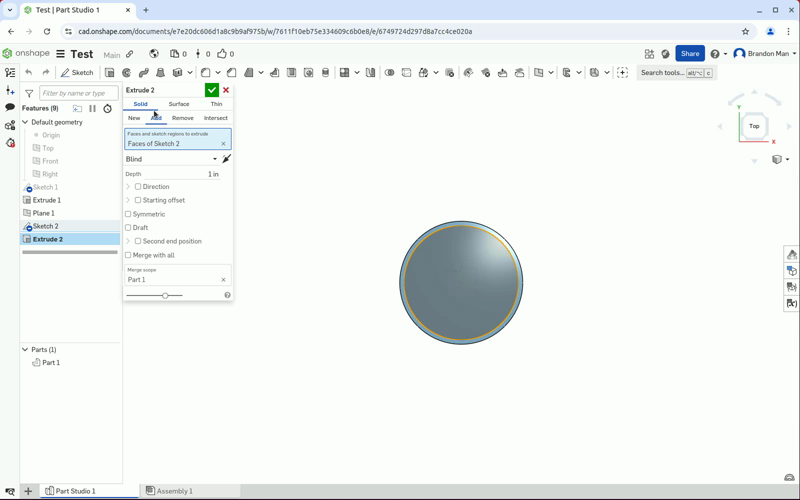
mouse_move(186, 120)
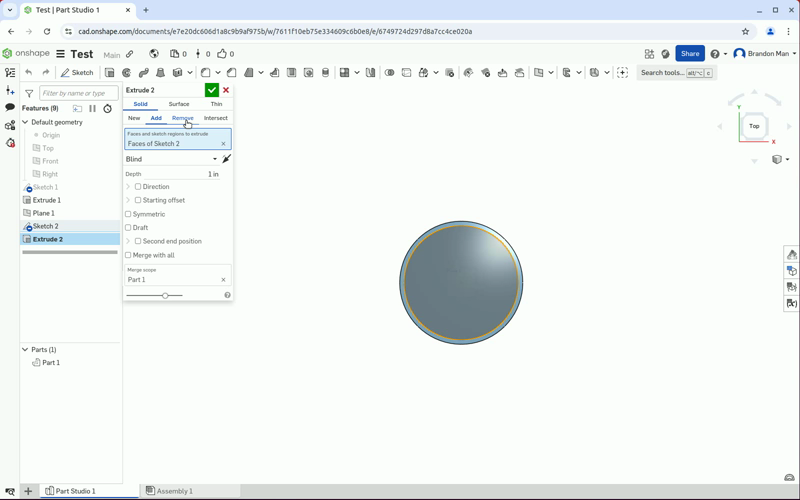
click(186, 120)
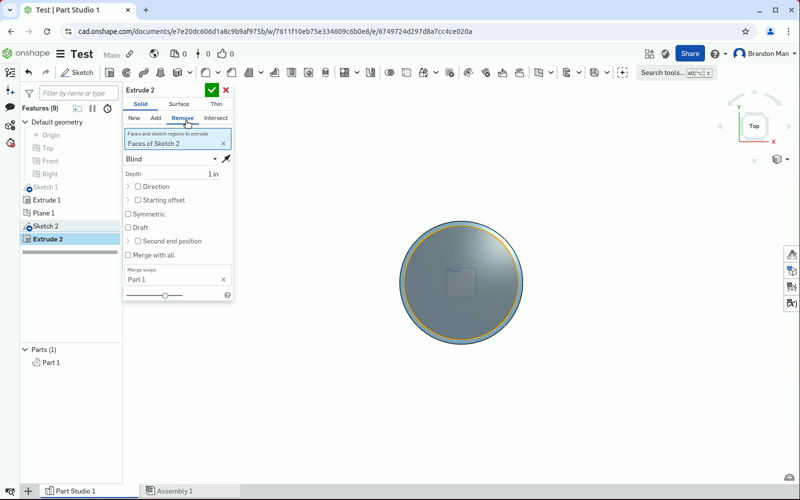
key(tab, 4)
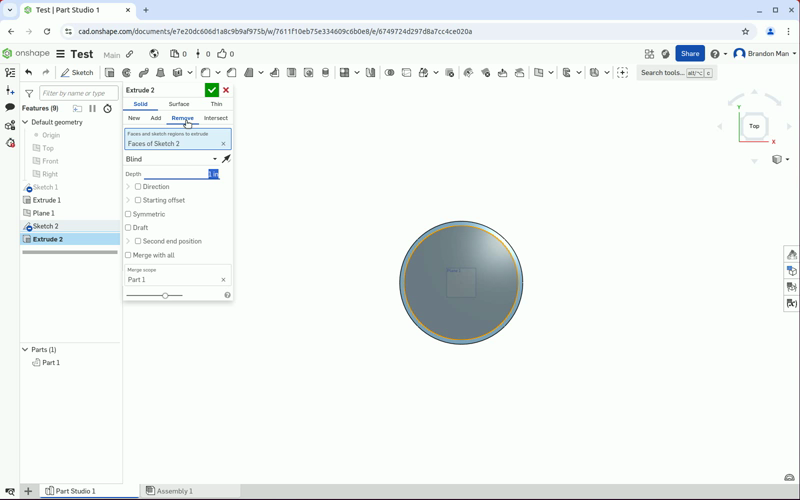
text(19.257)
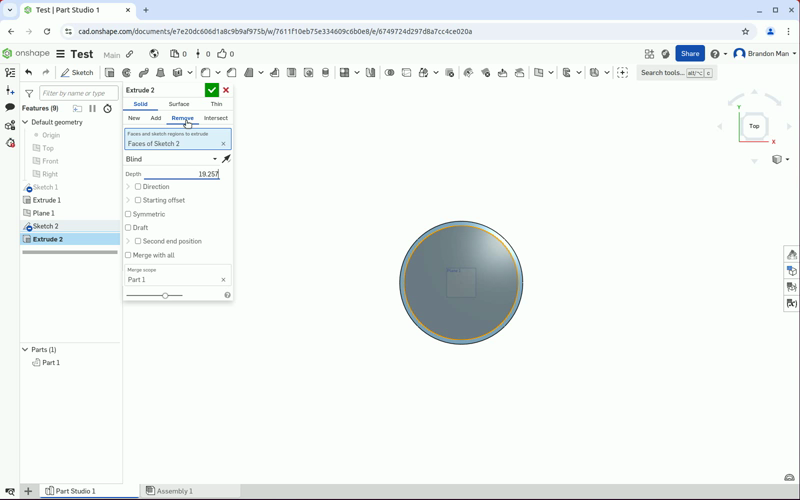
key(tab, 6)
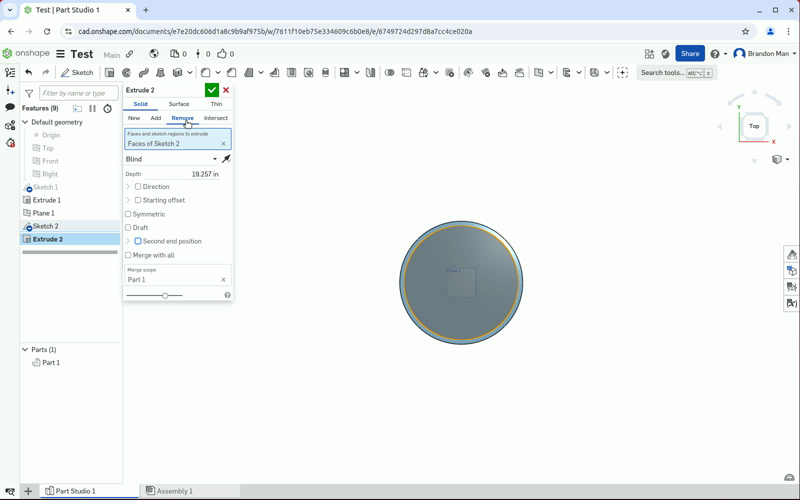
key(space)
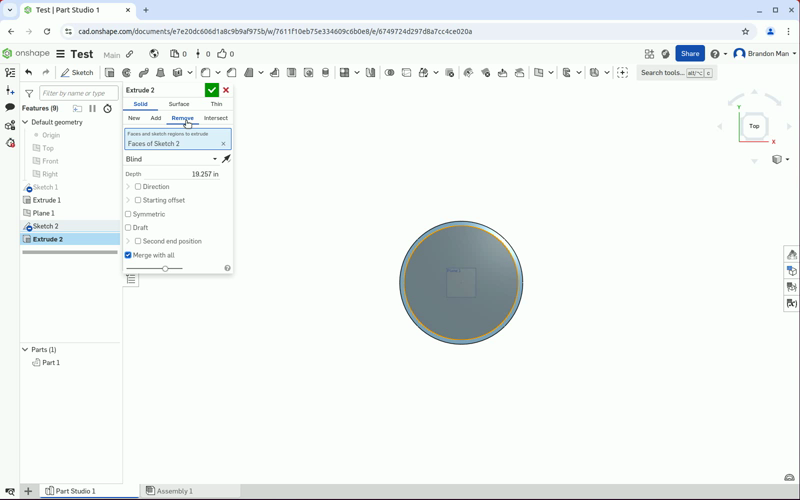
key(enter)
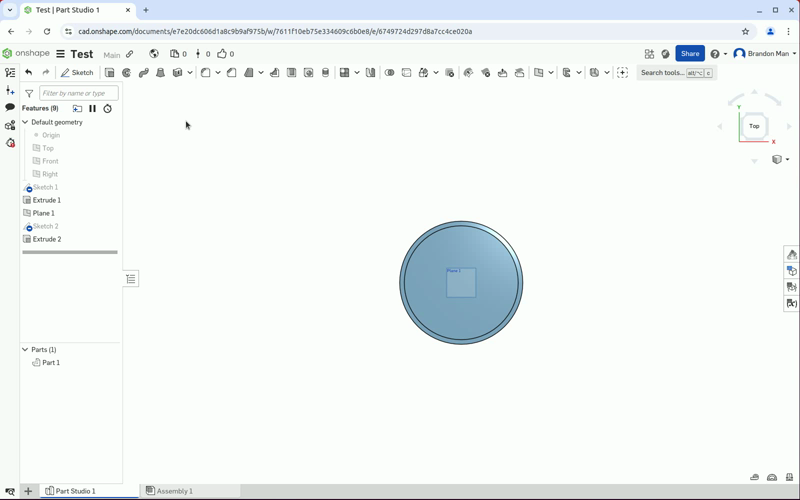
key(shift+h)
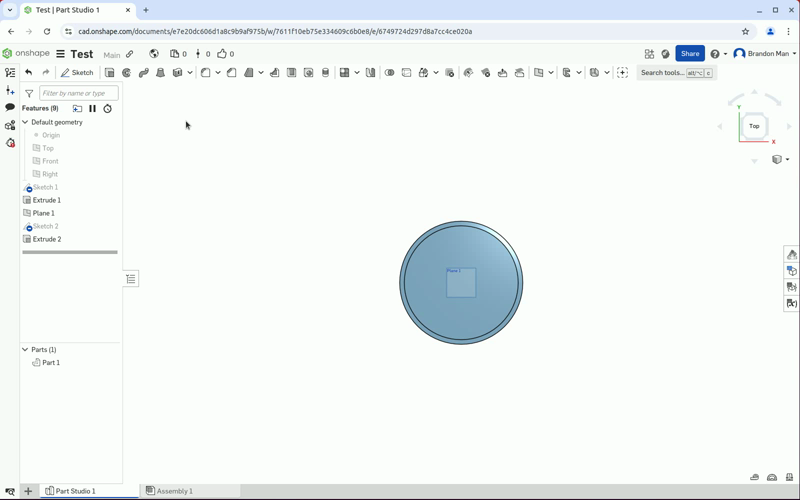
key(shift+h)
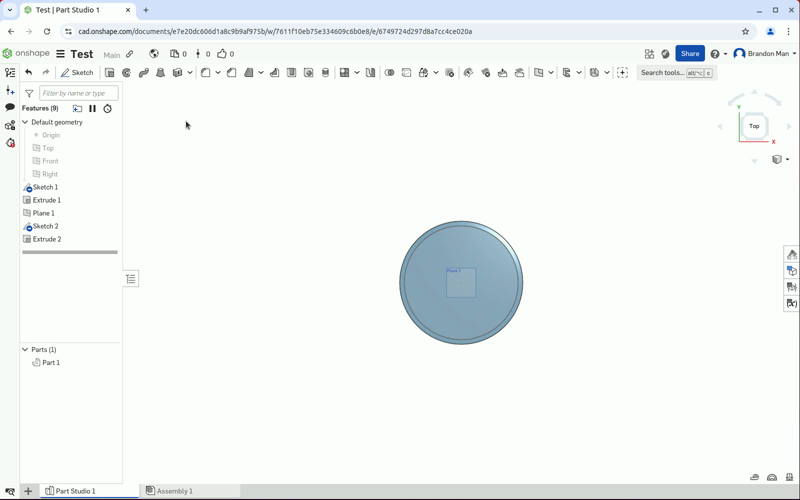
key(shift+7)
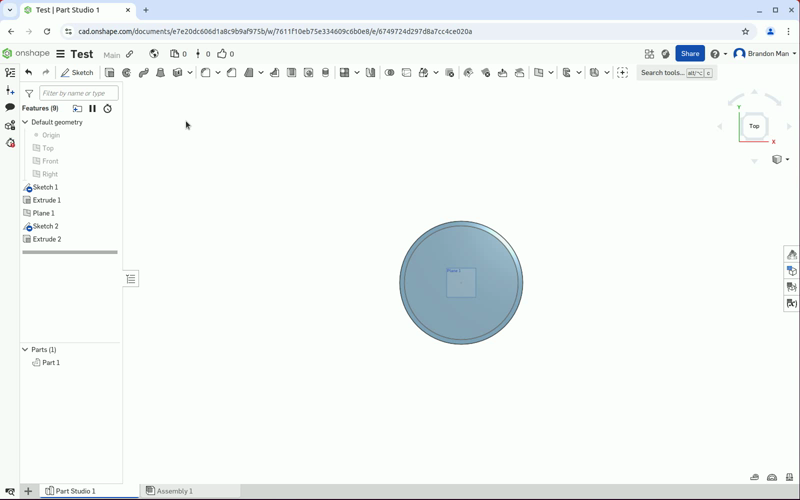
key(up, 3)
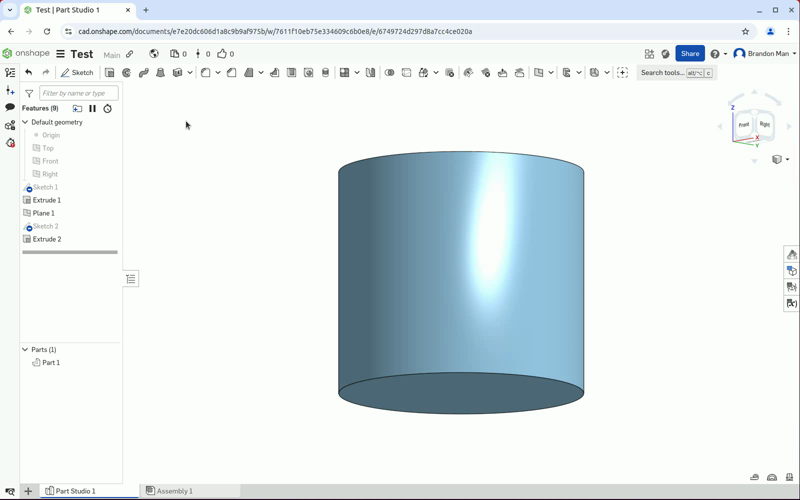
key(left, 3)
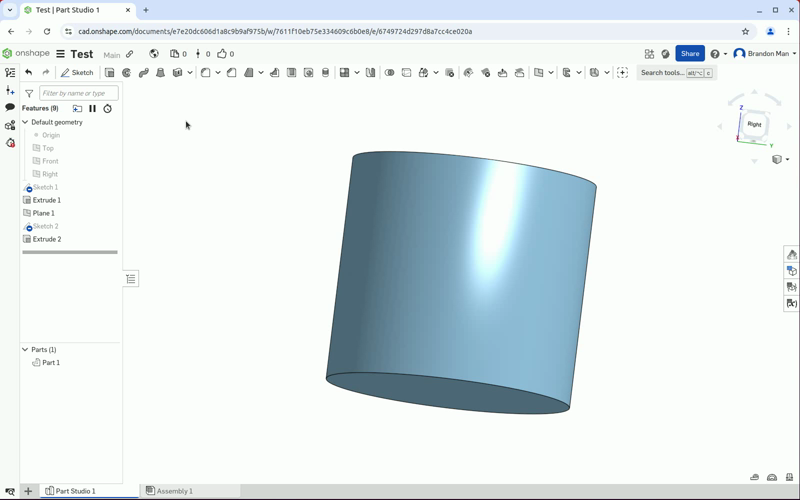
key(right, 3)
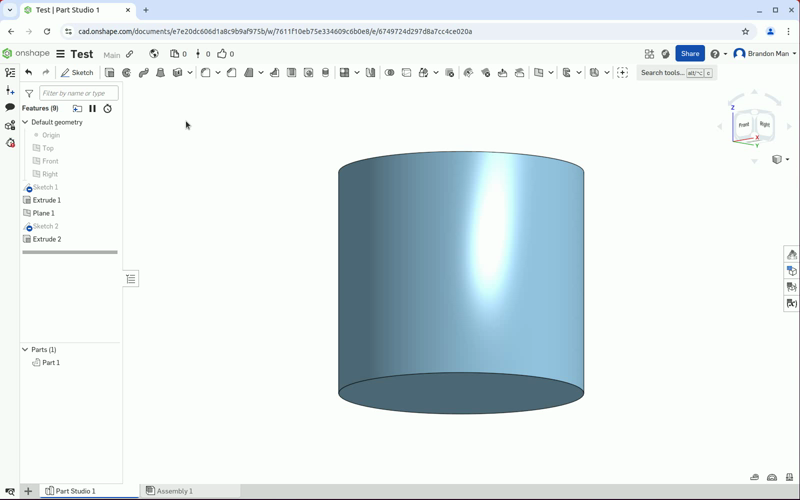
key(down, 3)
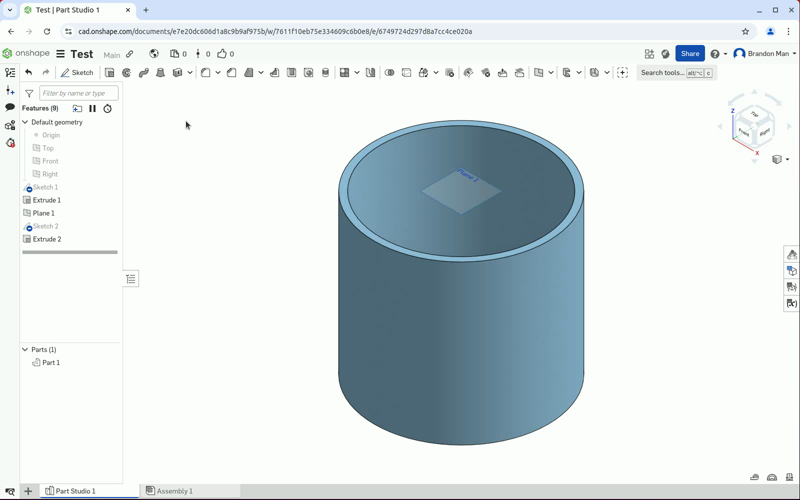
mouse_move(73, 189)
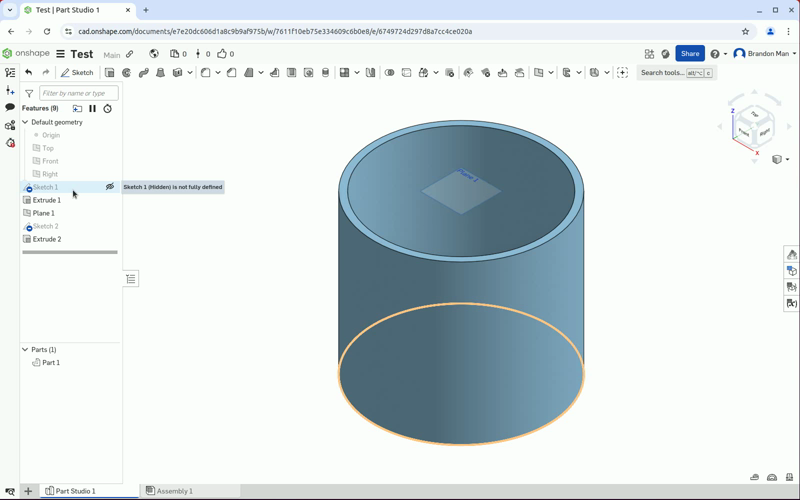
click(73, 189)